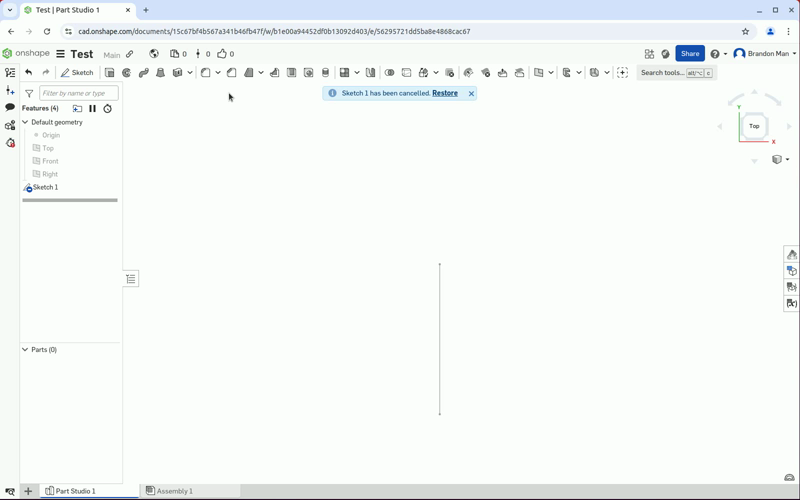
key(shift+h)
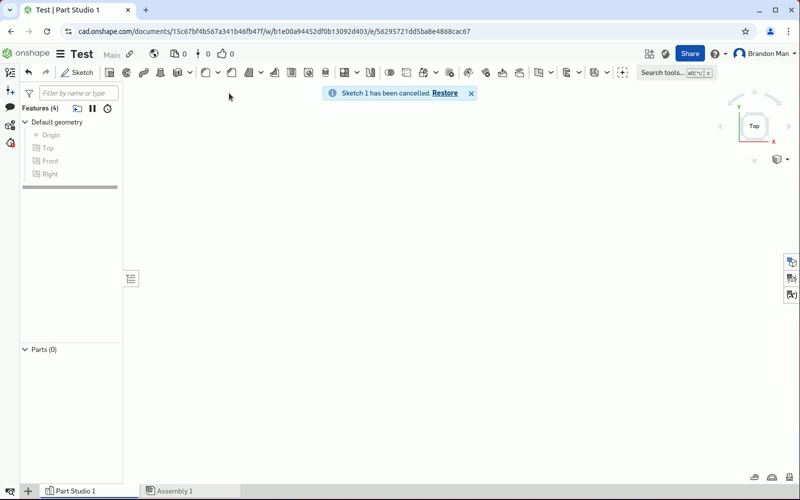
mouse_move(73, 352)
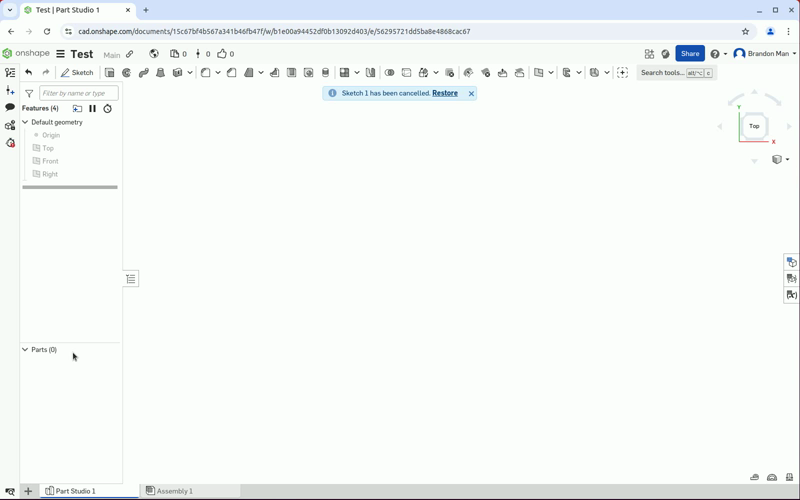
key(y)
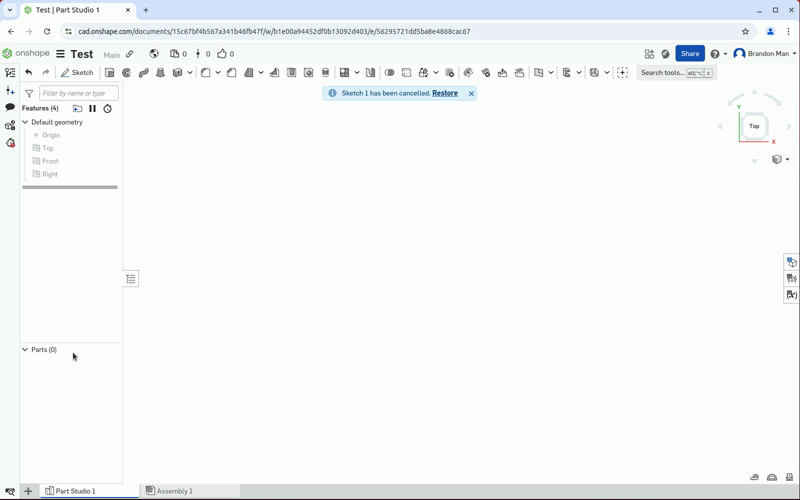
key(shift+p)
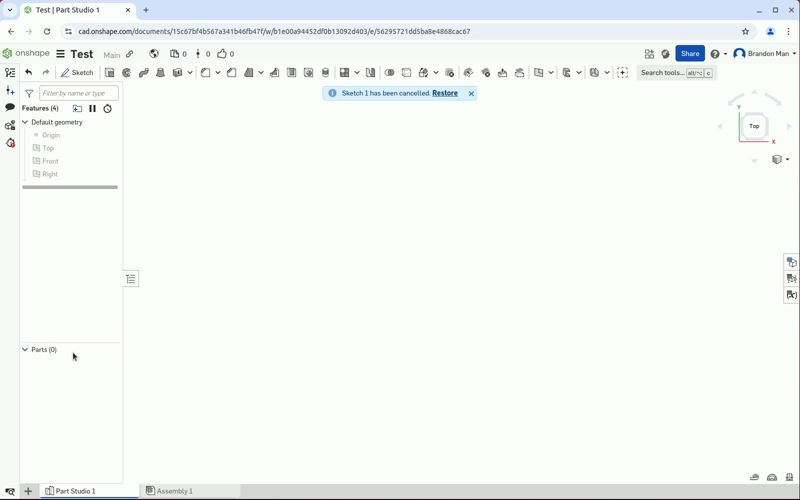
key(space)
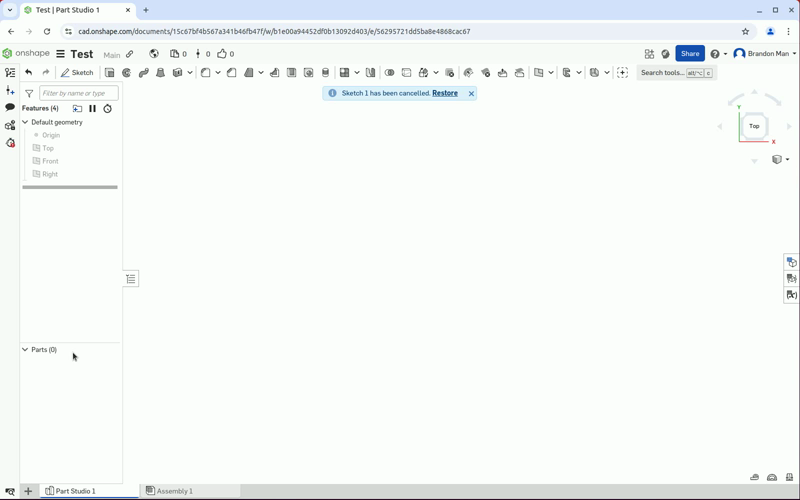
key_down(shift)
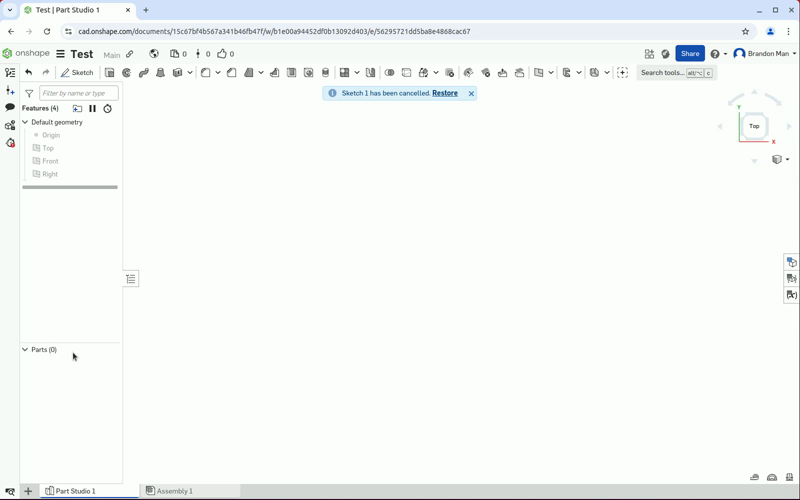
key(up)
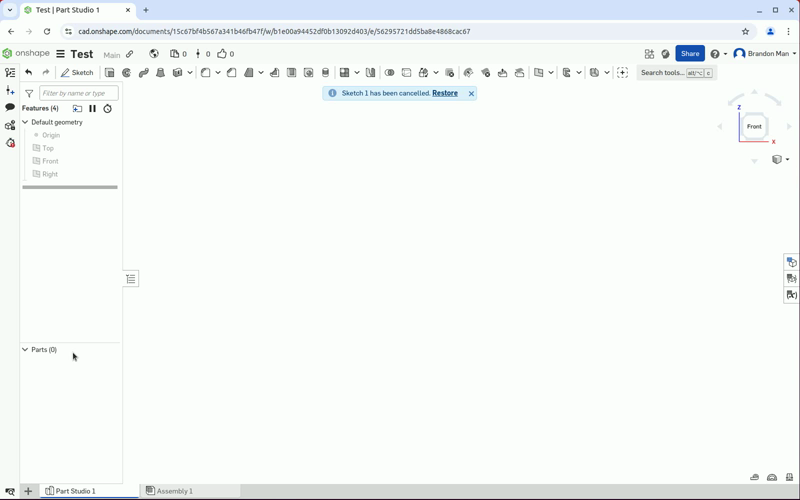
key_up(shift)
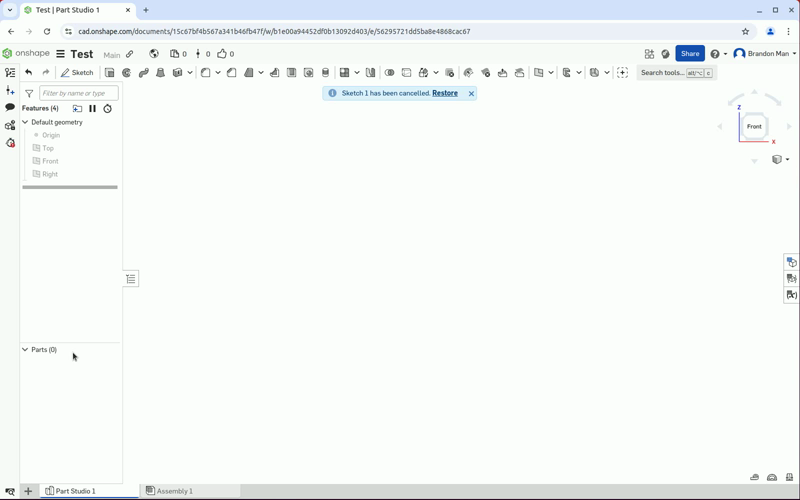
mouse_move(73, 352)
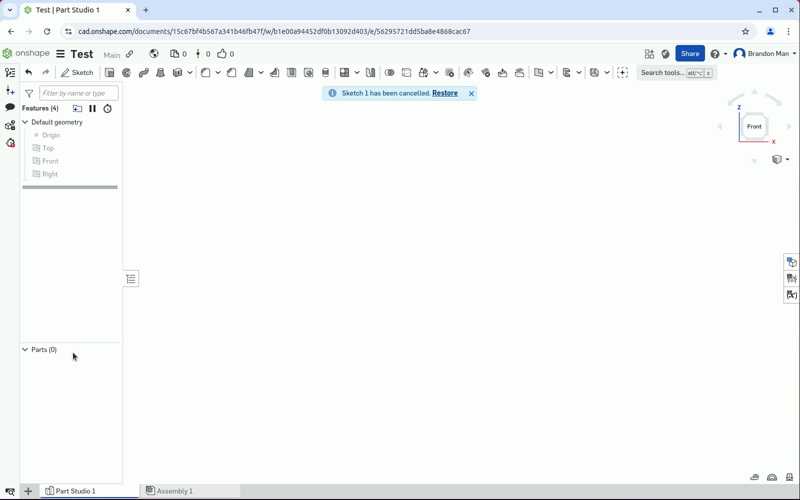
key(shift+y)
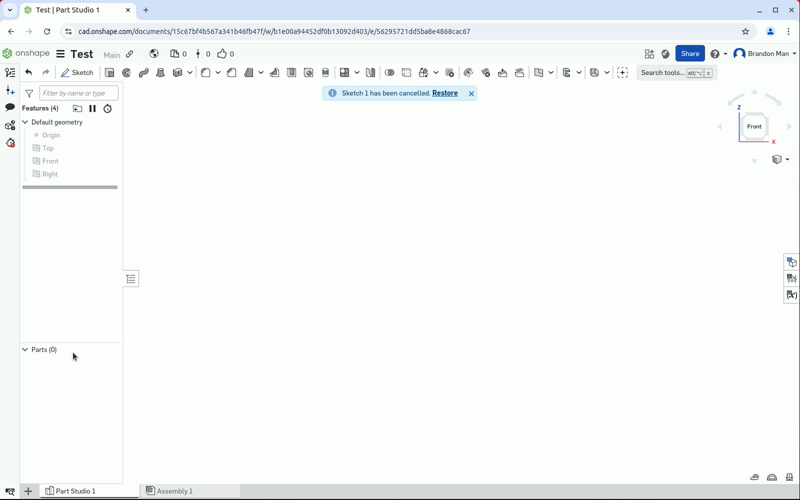
key(shift+s)
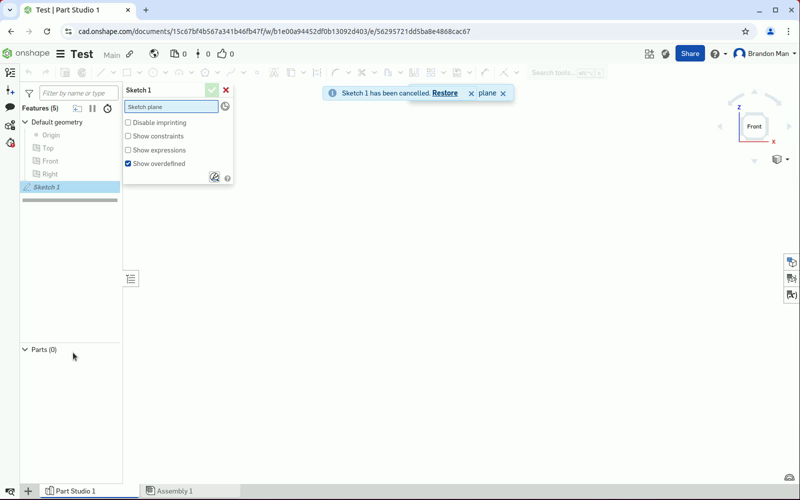
mouse_move(73, 163)
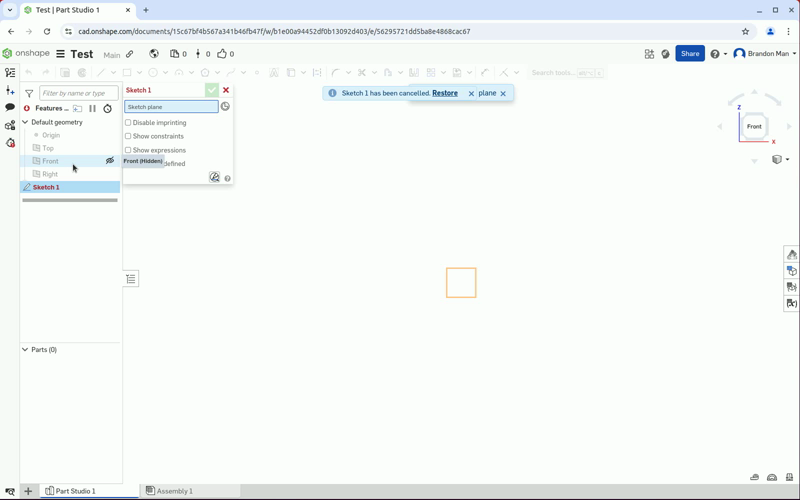
click(73, 163)
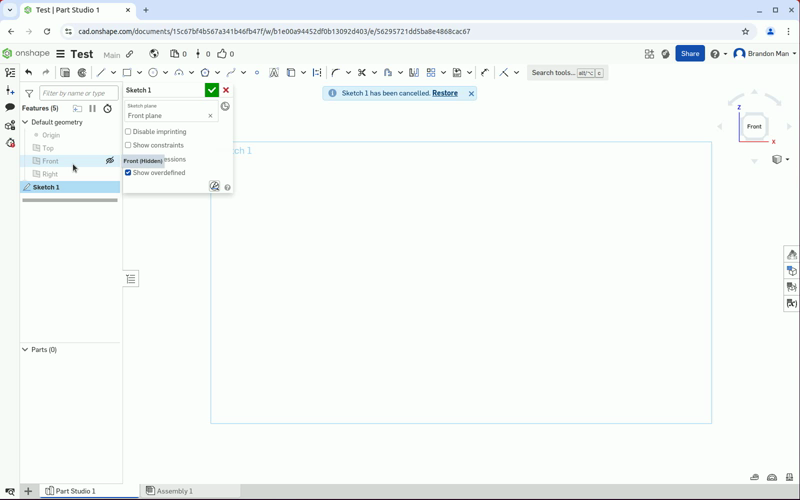
mouse_move(73, 352)
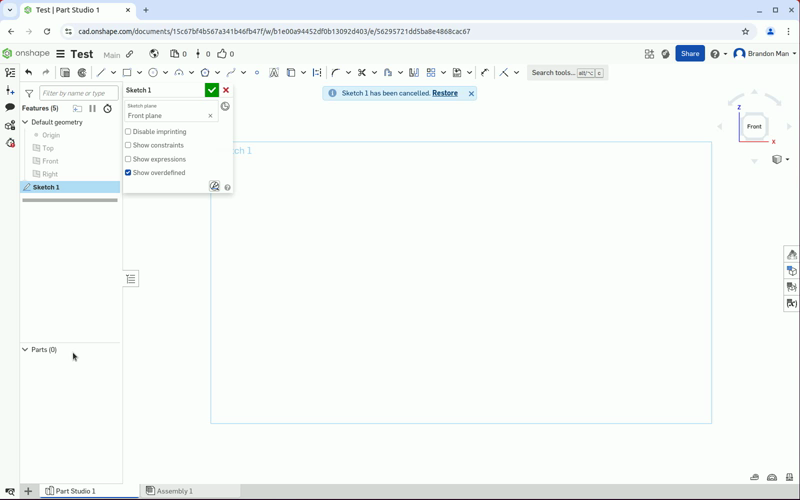
key(y)
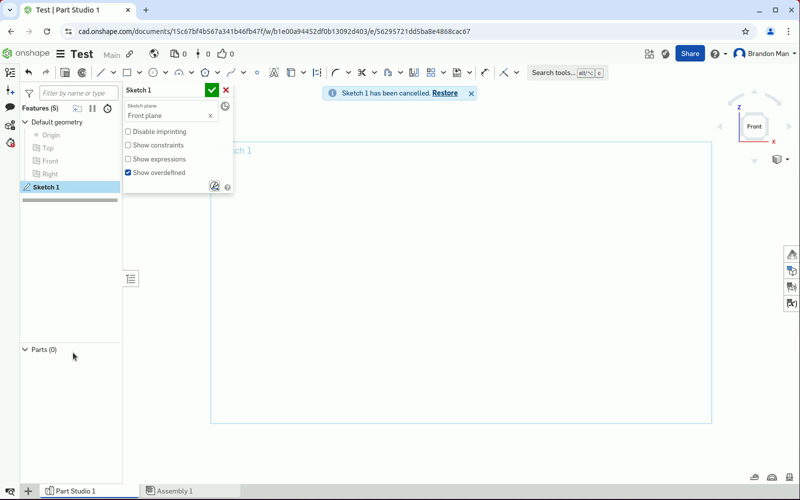
key(c)
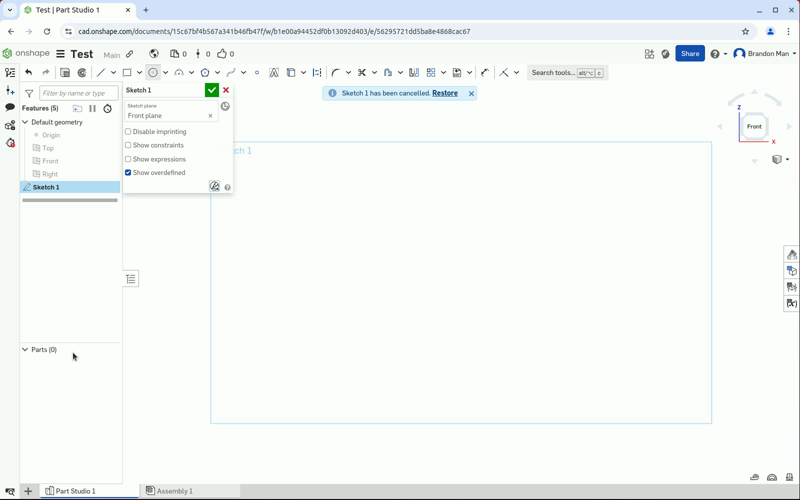
key_down(shift)
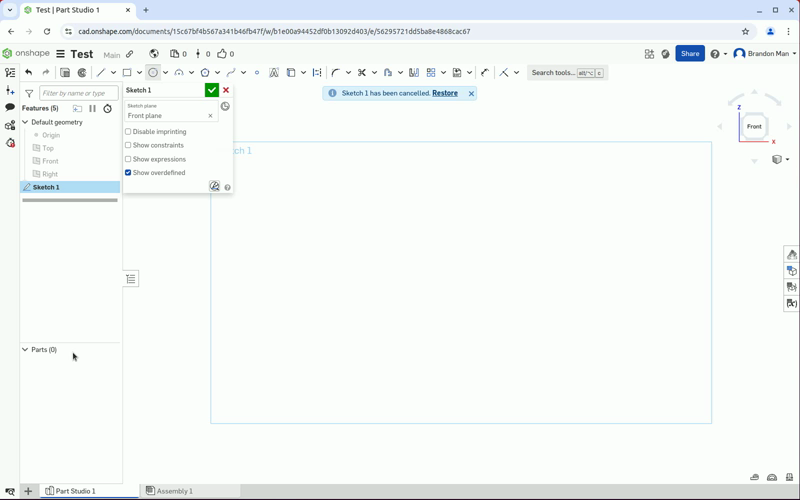
mouse_move(461, 282)
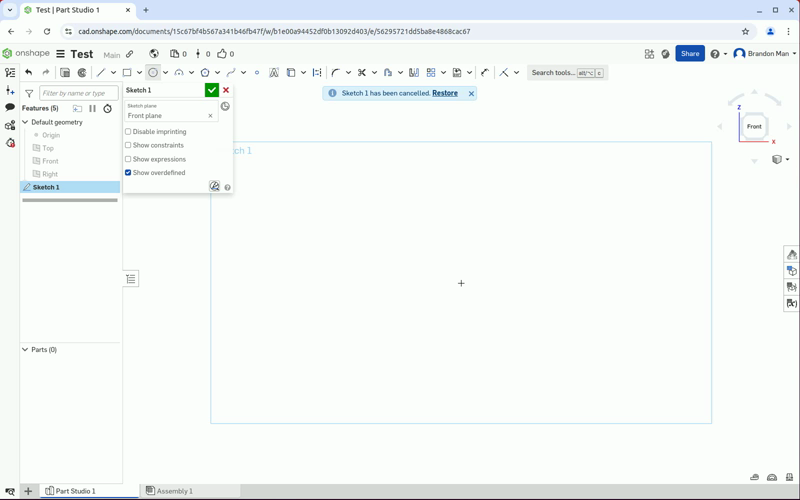
click(461, 282)
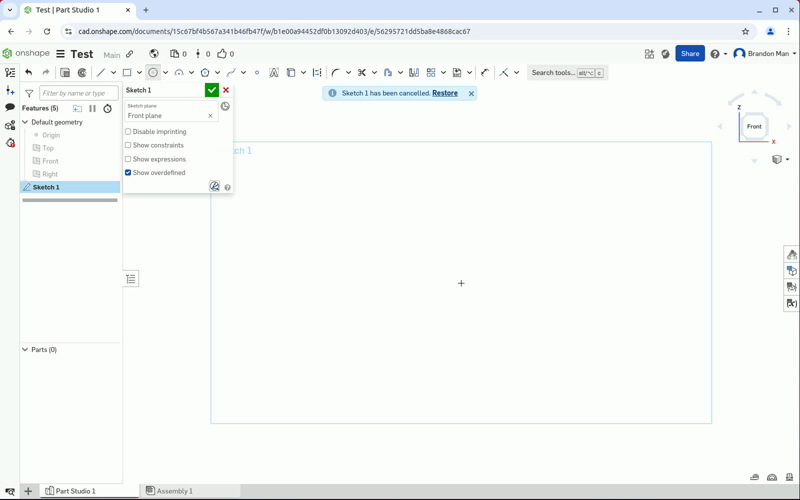
key_up(shift)
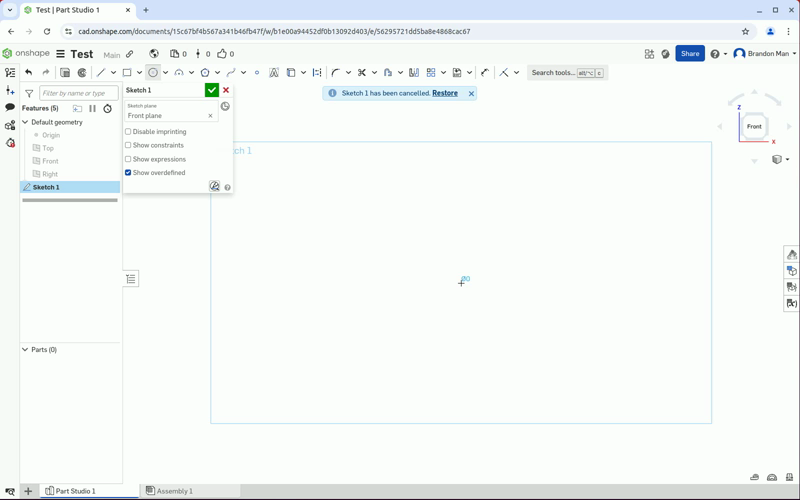
mouse_move(574, 282)
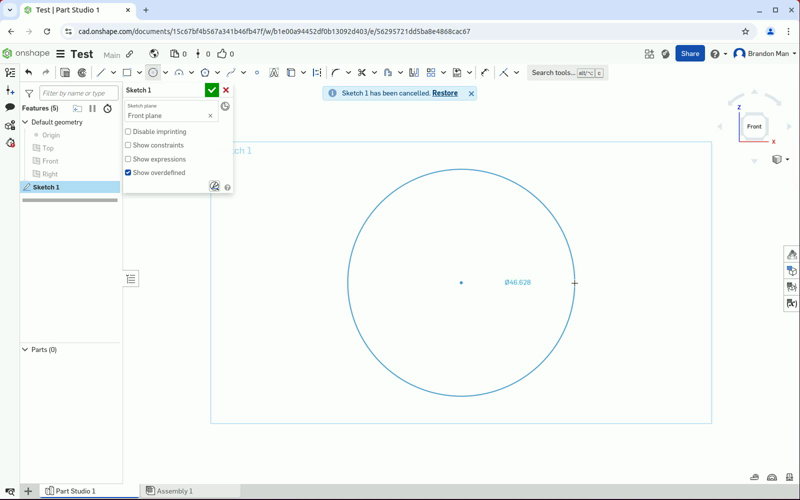
click(574, 282)
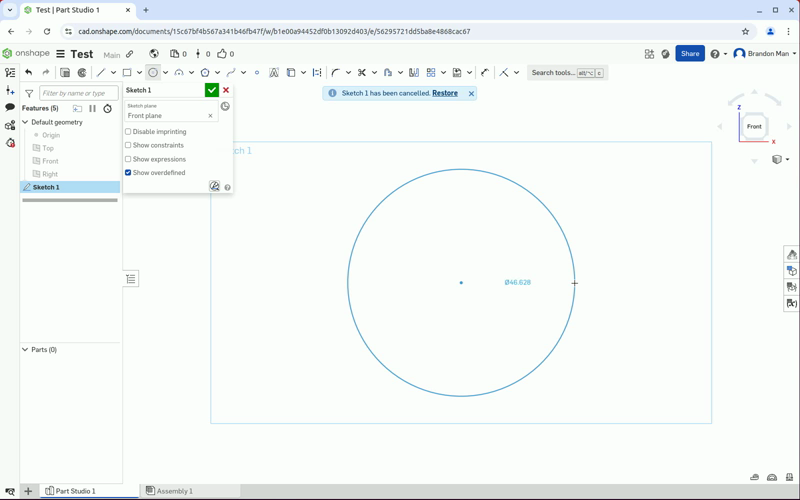
key(esc)
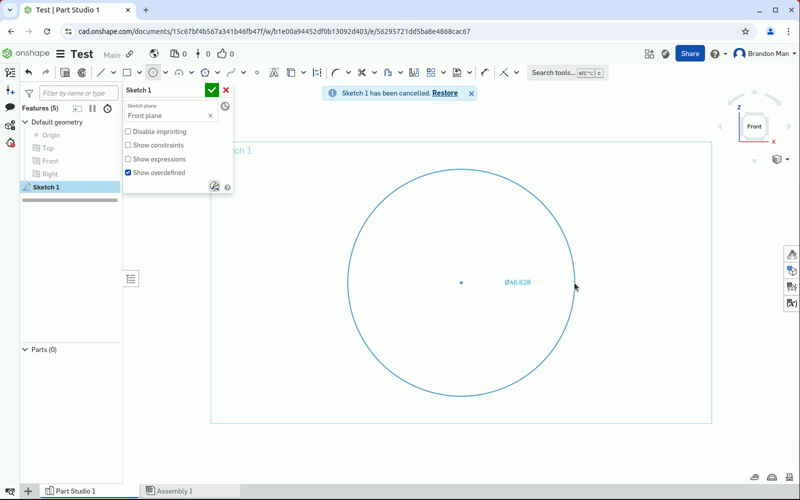
mouse_move(464, 217)
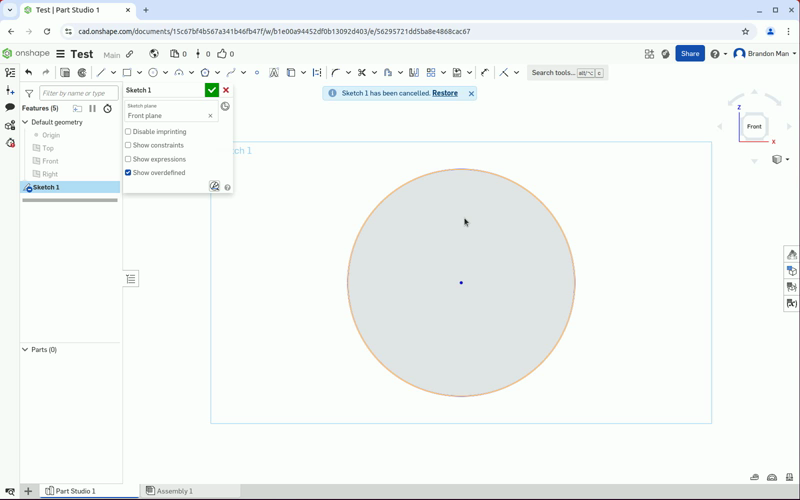
click(464, 217)
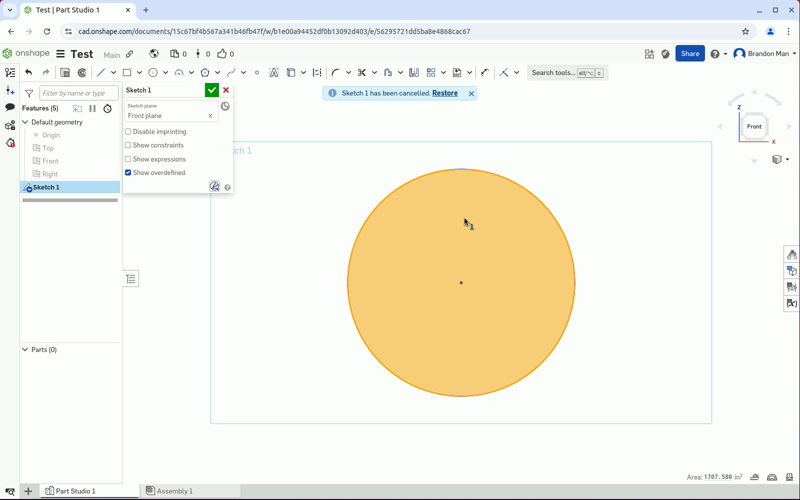
mouse_move(73, 352)
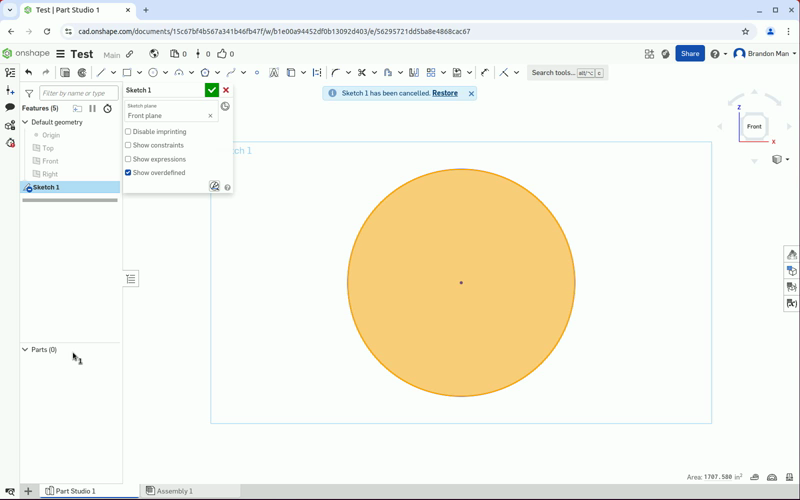
key(shift+y)
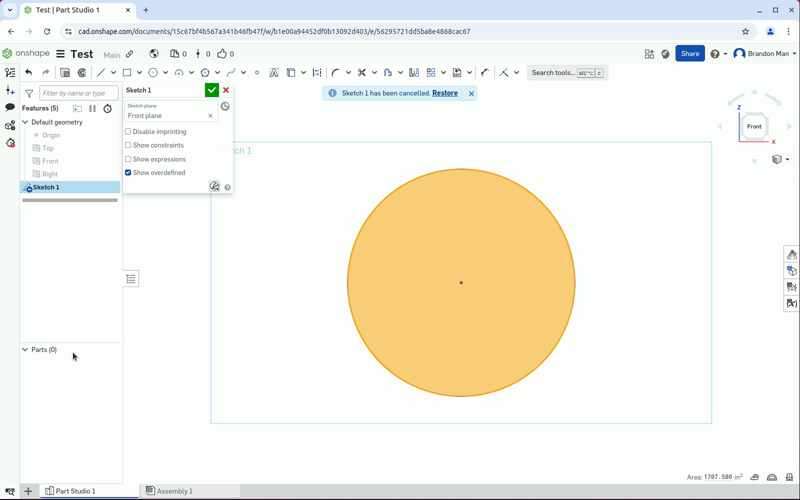
key(shift+e)
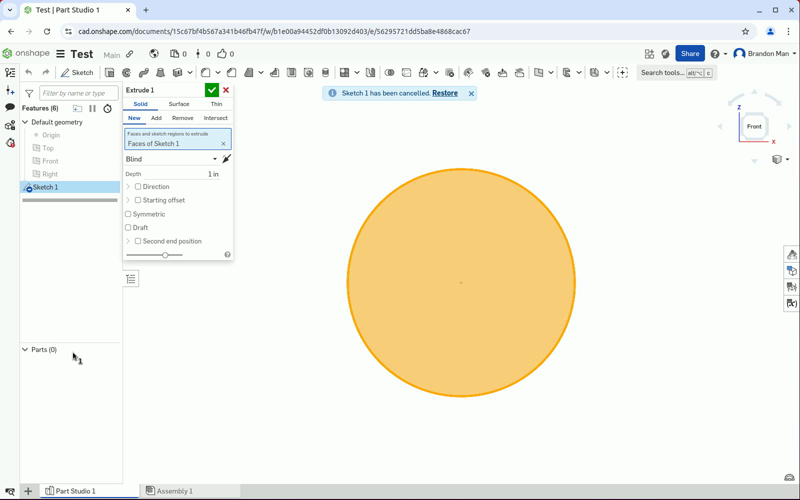
mouse_move(143, 106)
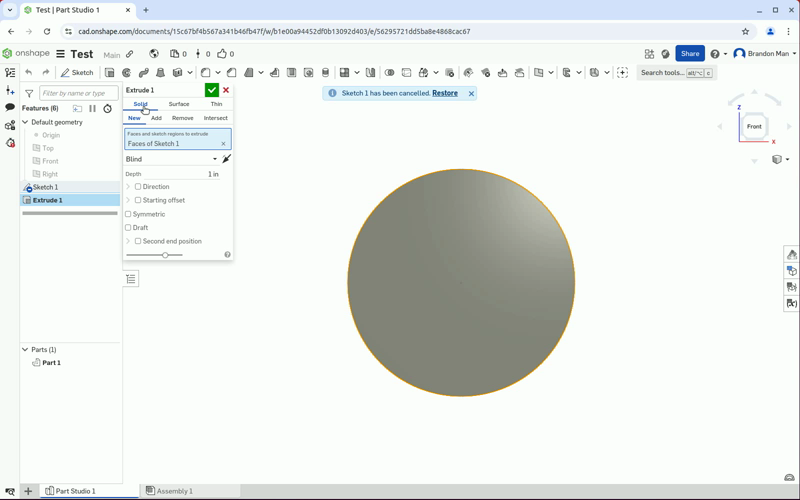
click(143, 106)
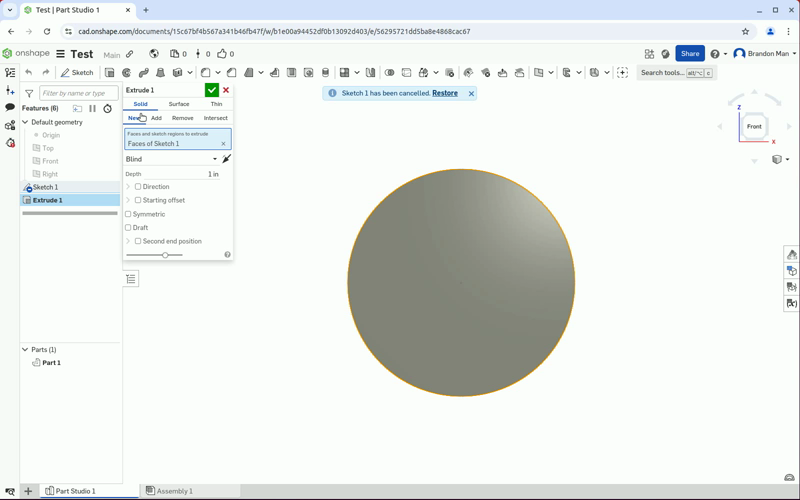
mouse_move(137, 120)
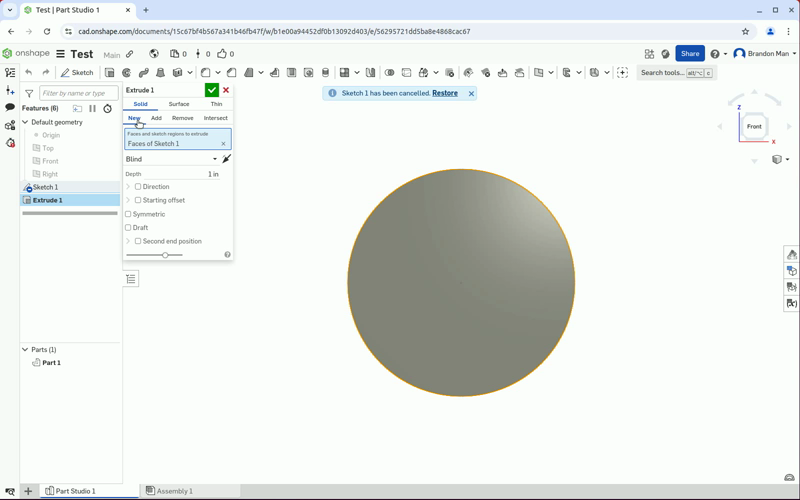
click(137, 120)
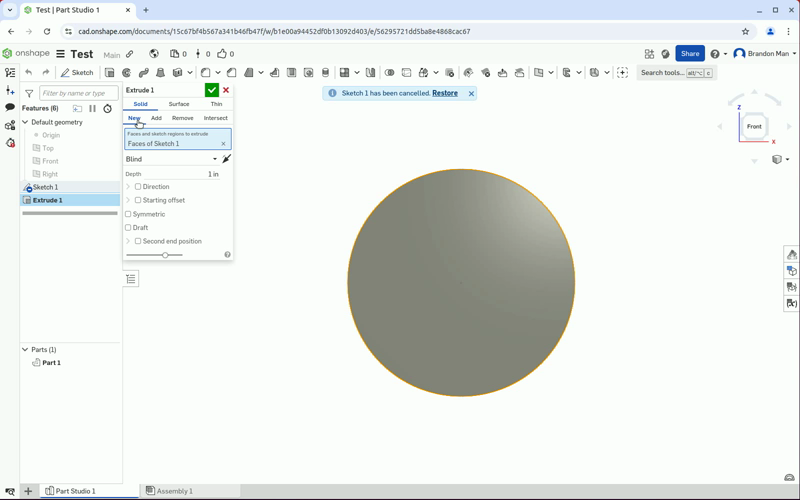
key(tab, 4)
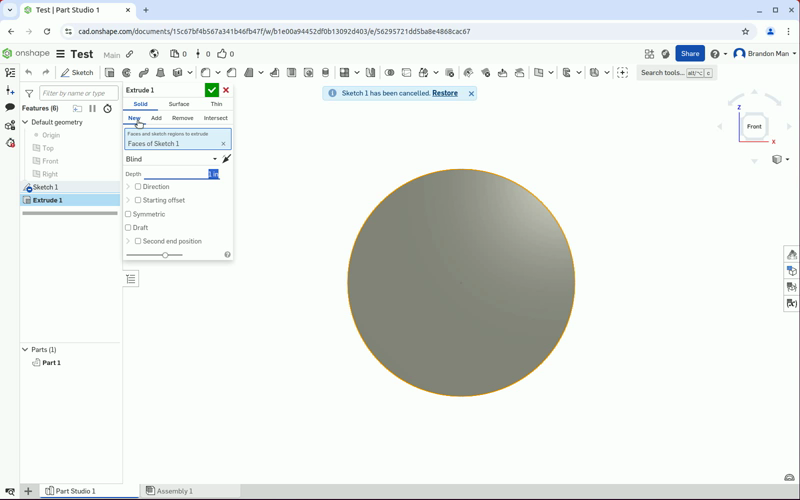
text(23.108)
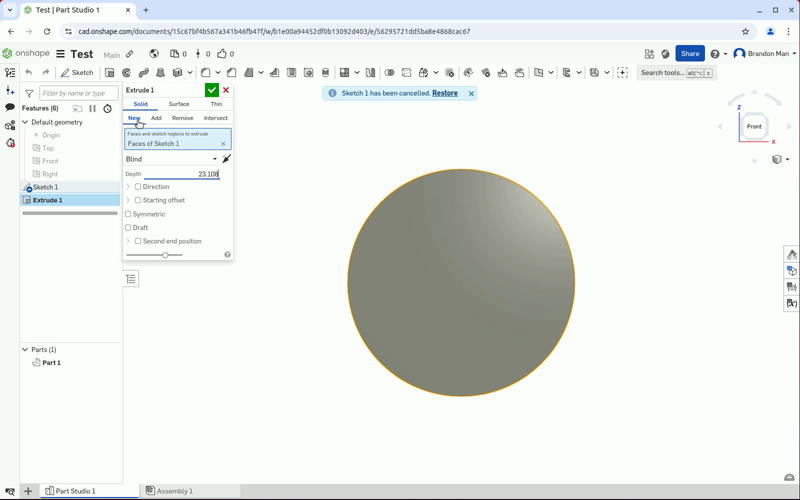
key(enter)
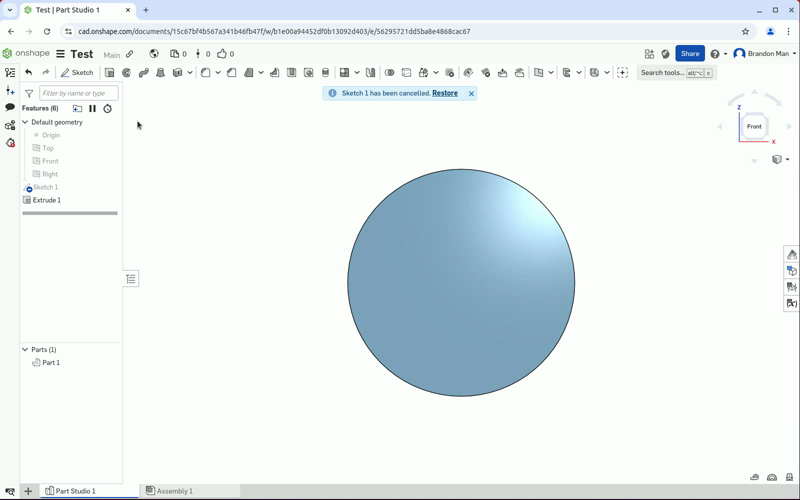
key(shift+h)
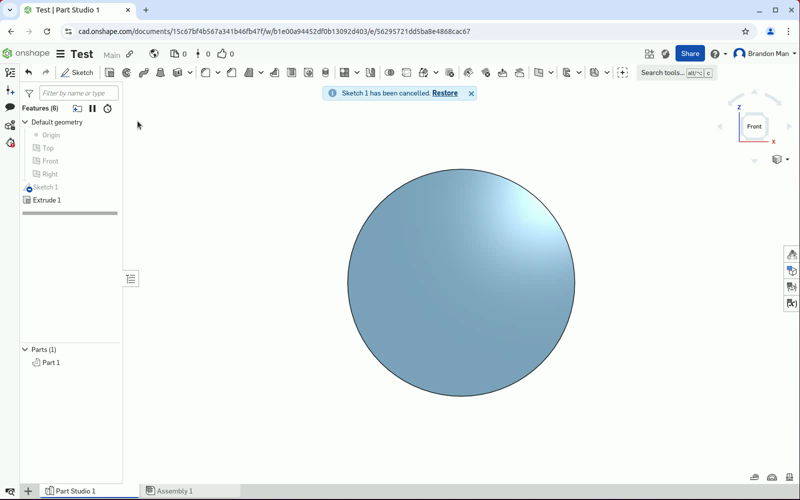
key(shift+h)
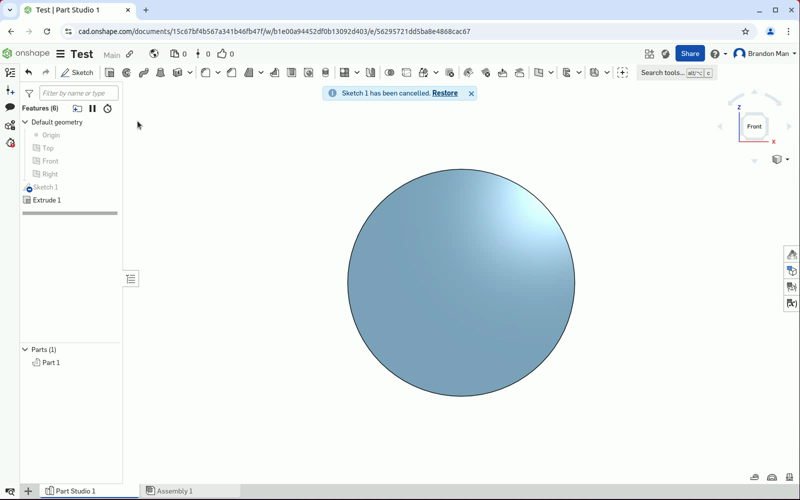
mouse_move(73, 189)
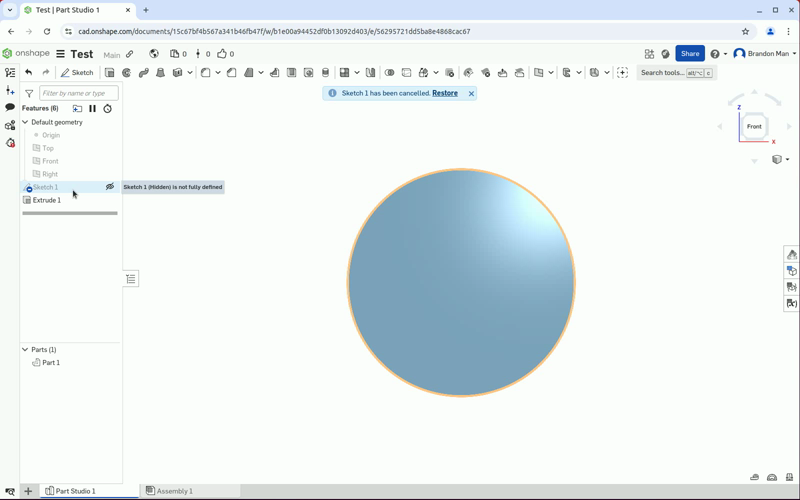
click(73, 189)
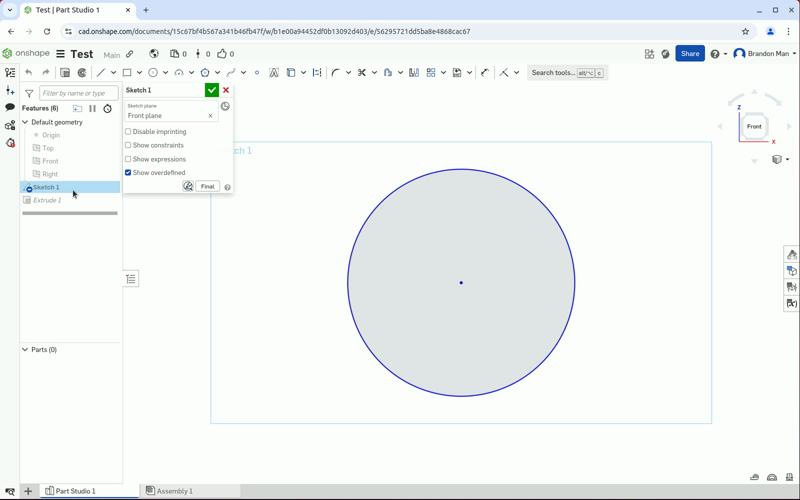
mouse_move(229, 92)
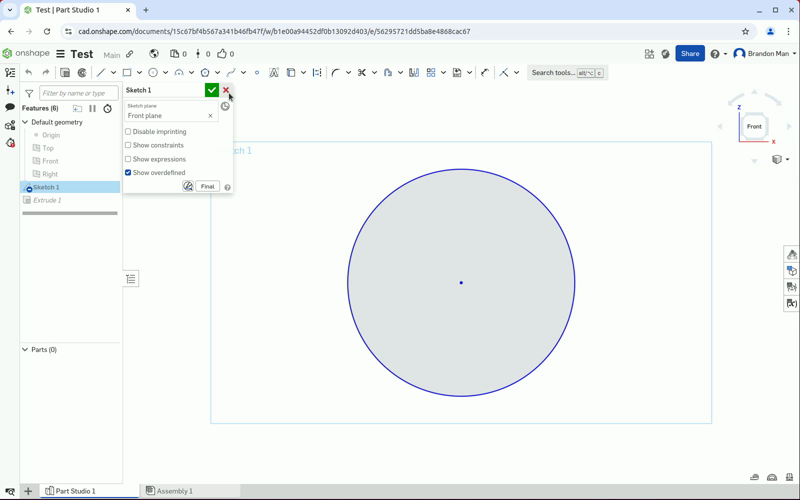
click(229, 92)
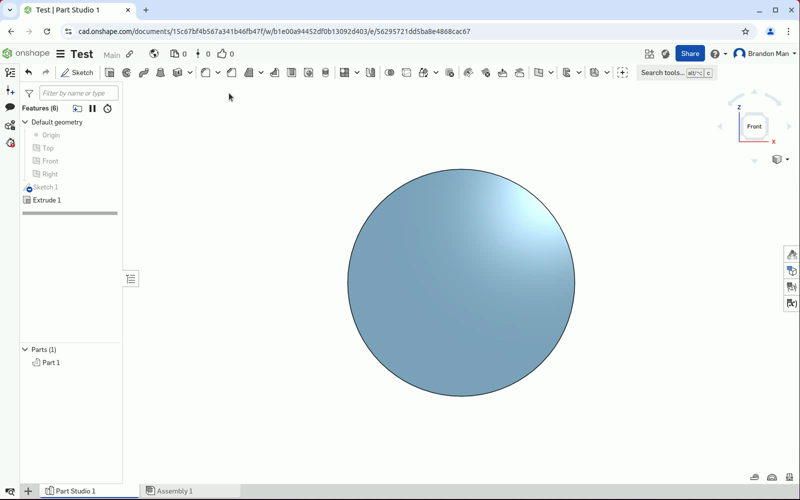
mouse_move(541, 75)
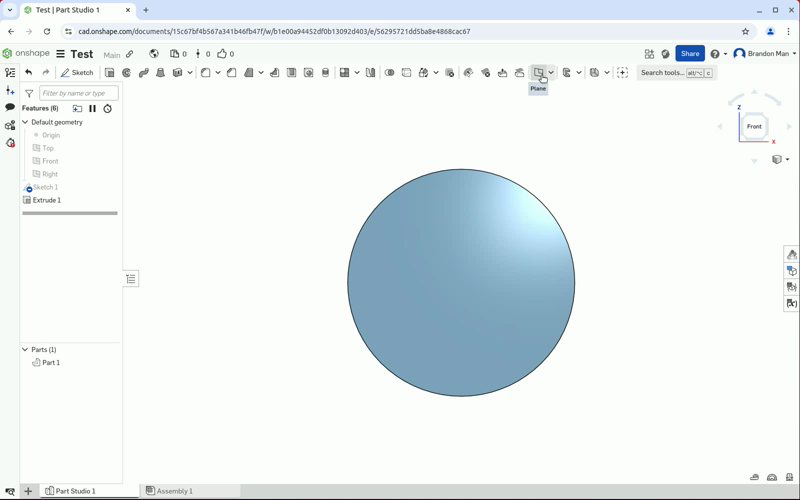
click(541, 75)
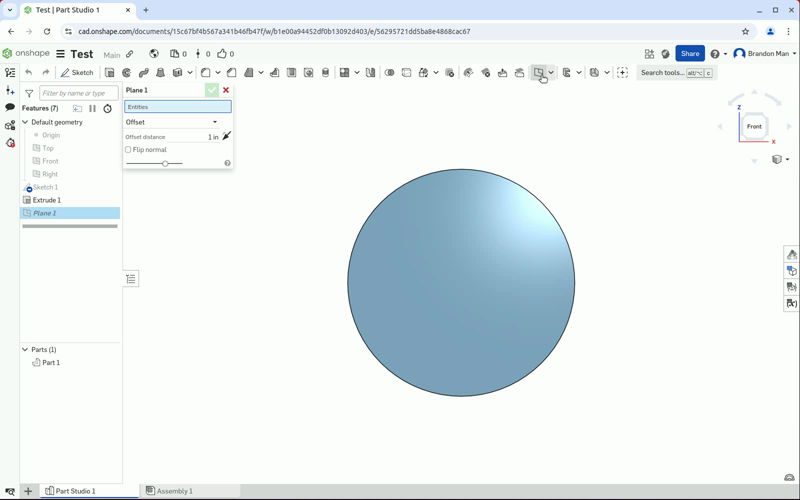
mouse_move(73, 163)
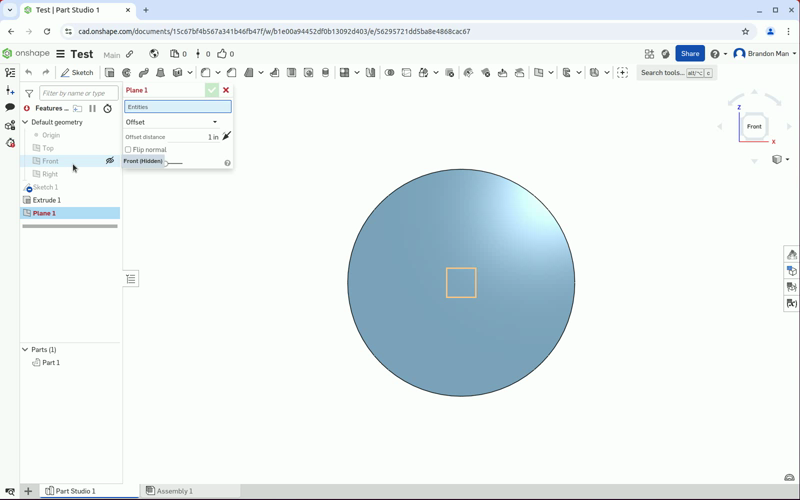
click(73, 163)
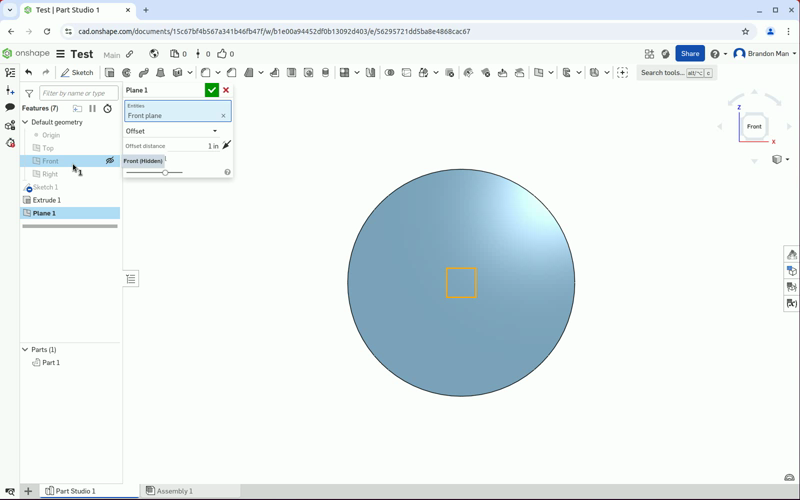
key(tab, 2)
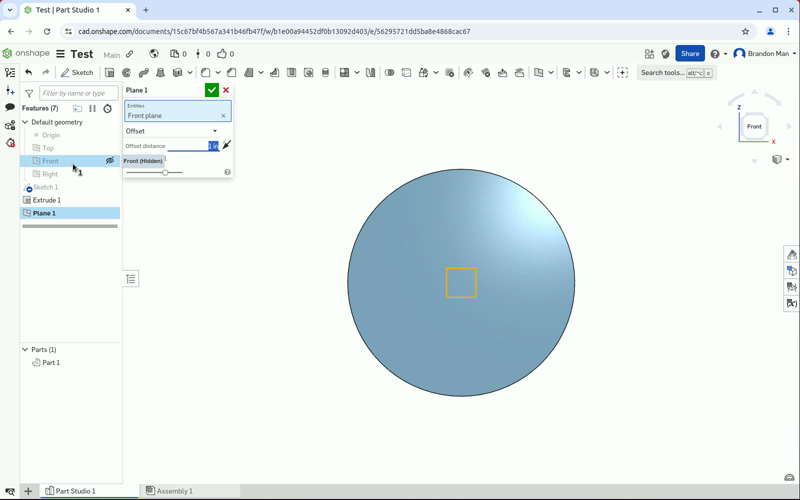
text(23.108)
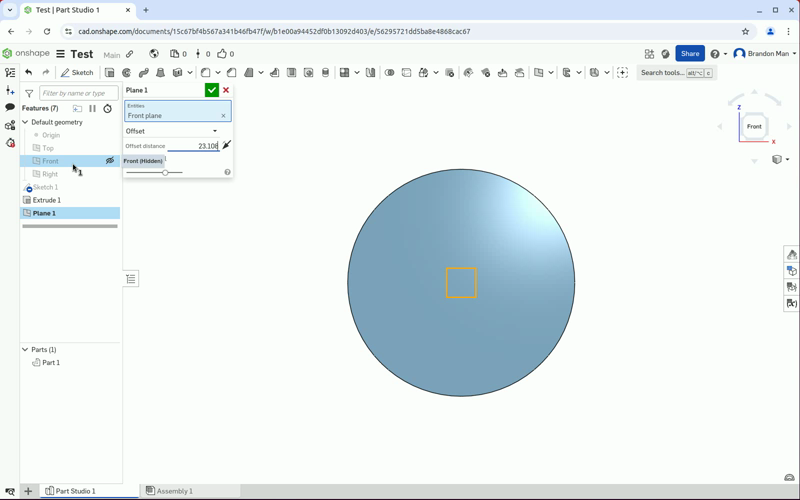
key(enter, 2)
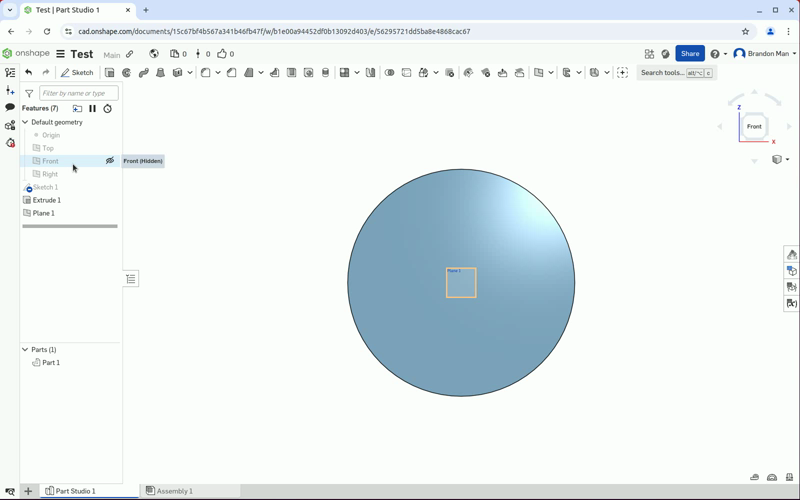
key(shift+s)
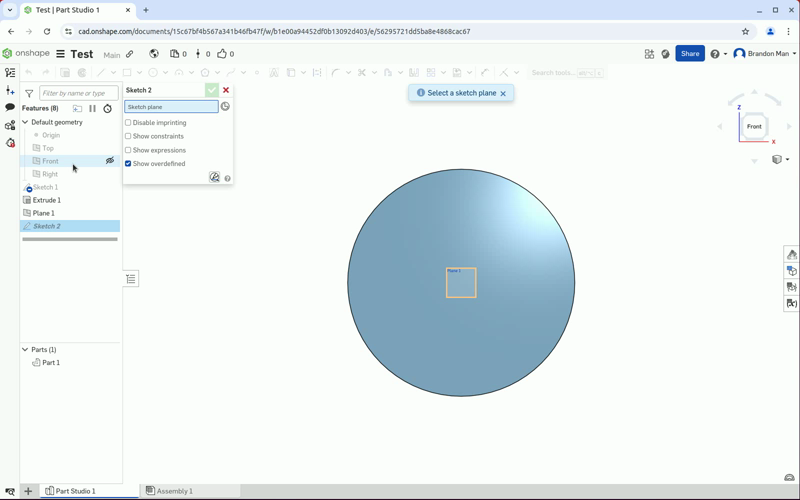
mouse_move(73, 215)
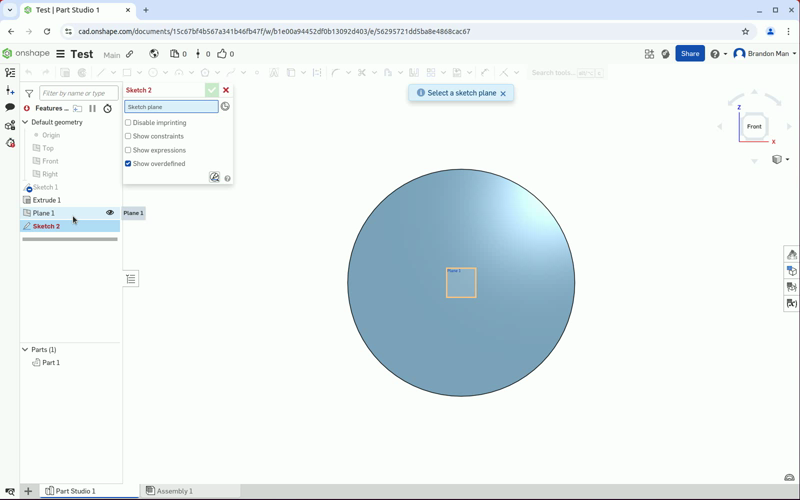
click(73, 215)
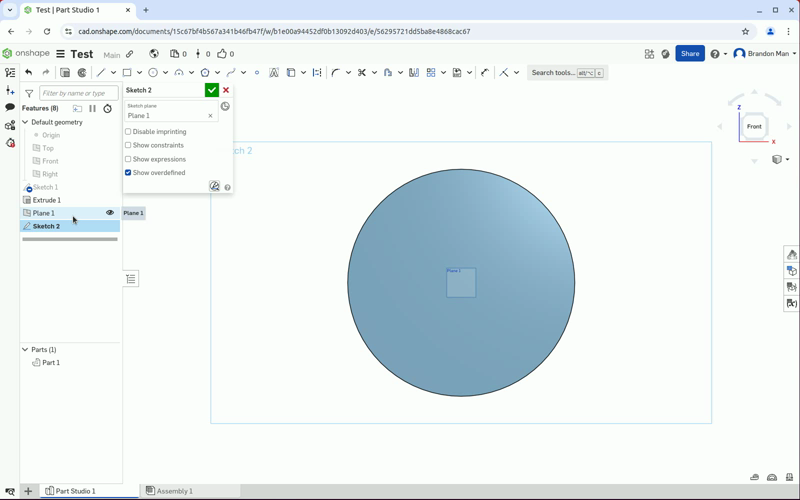
mouse_move(73, 352)
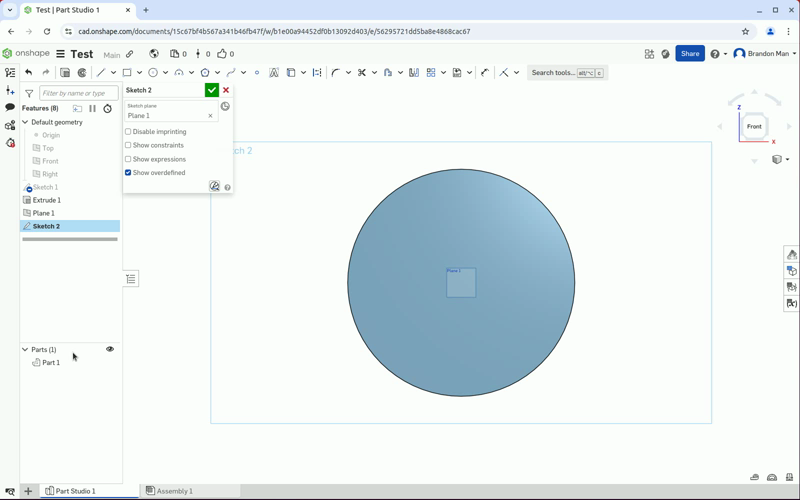
key(y)
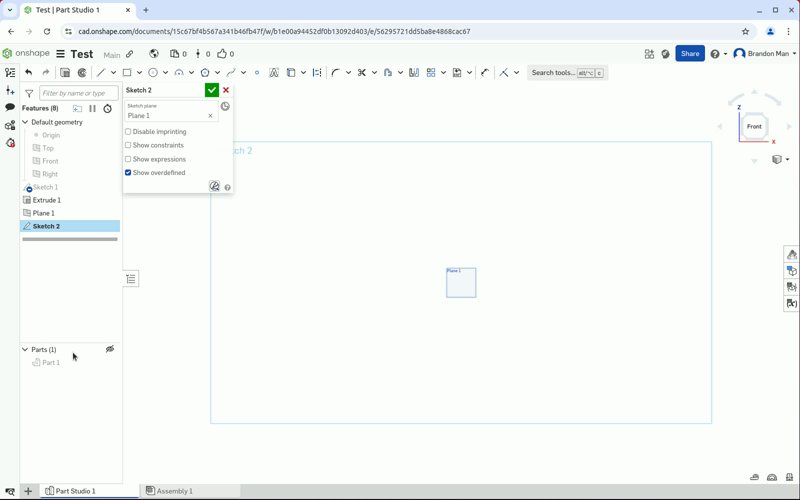
key(c)
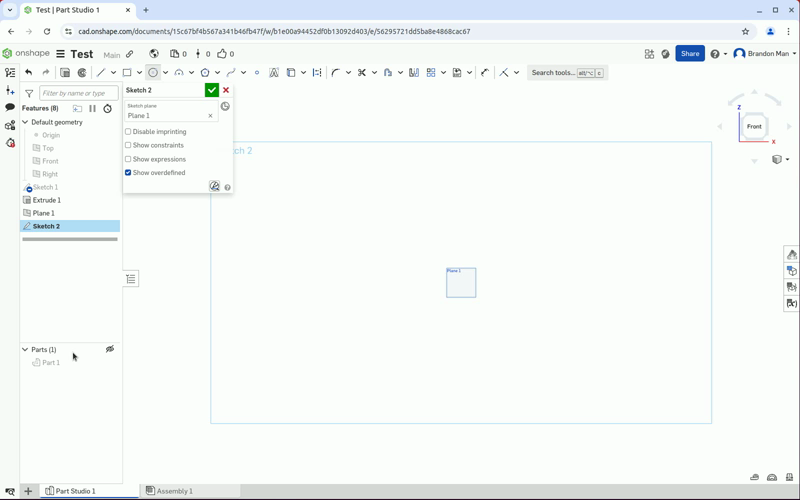
key_down(shift)
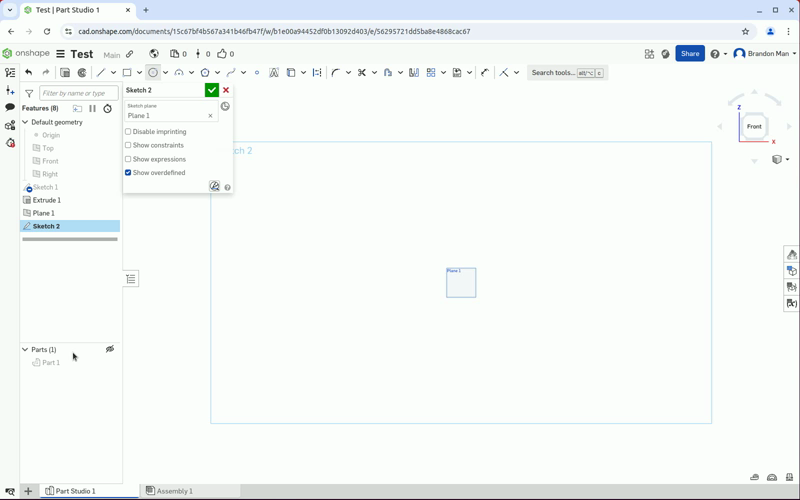
mouse_move(461, 282)
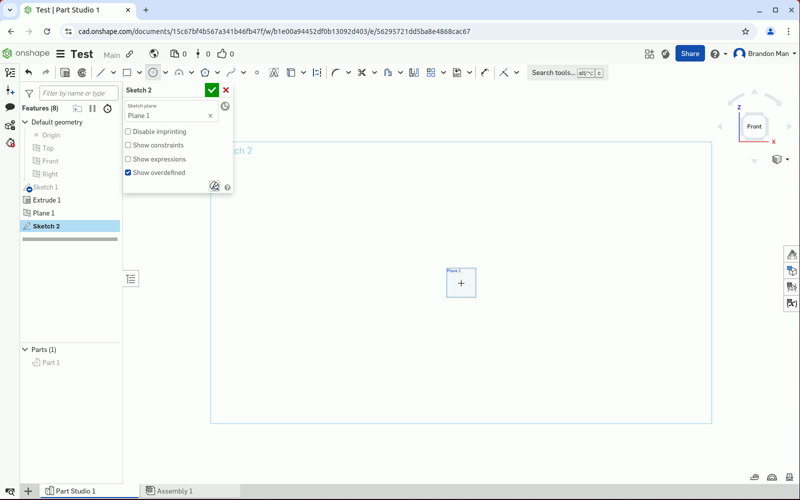
click(461, 282)
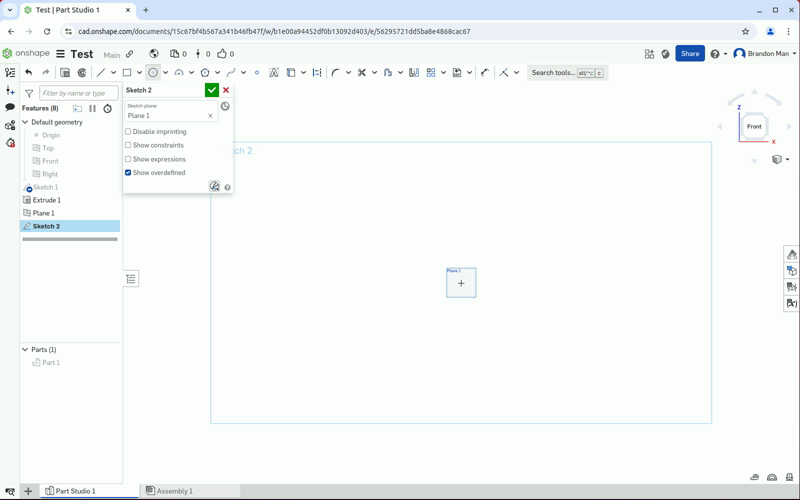
key_up(shift)
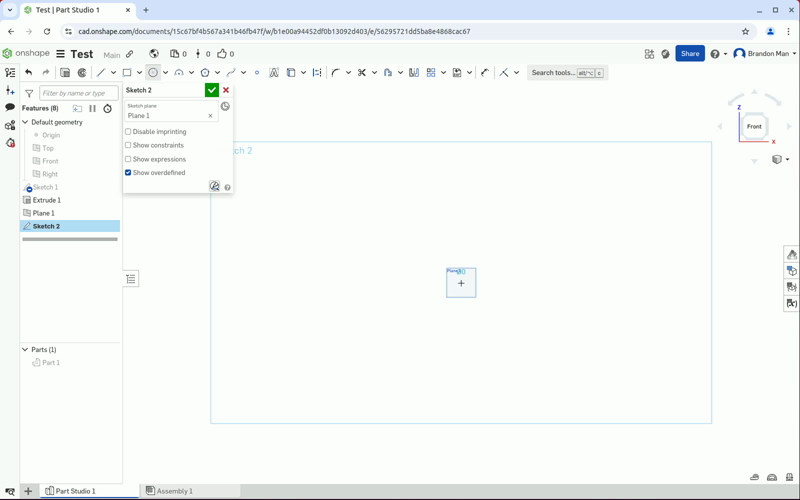
mouse_move(560, 282)
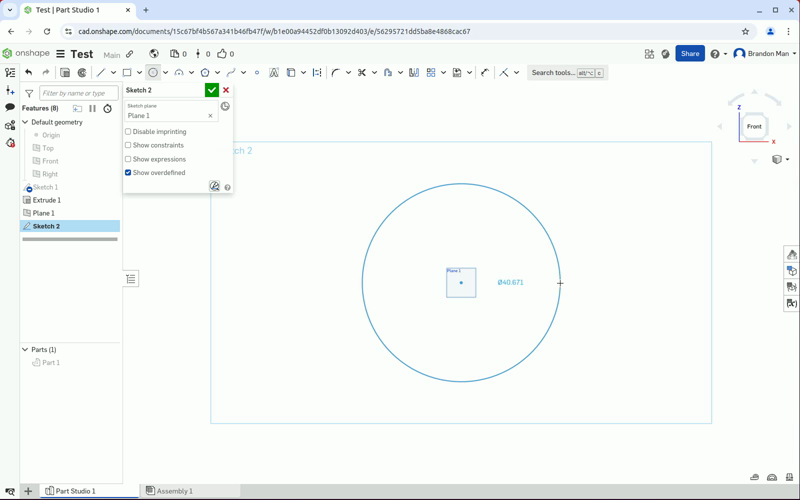
click(560, 282)
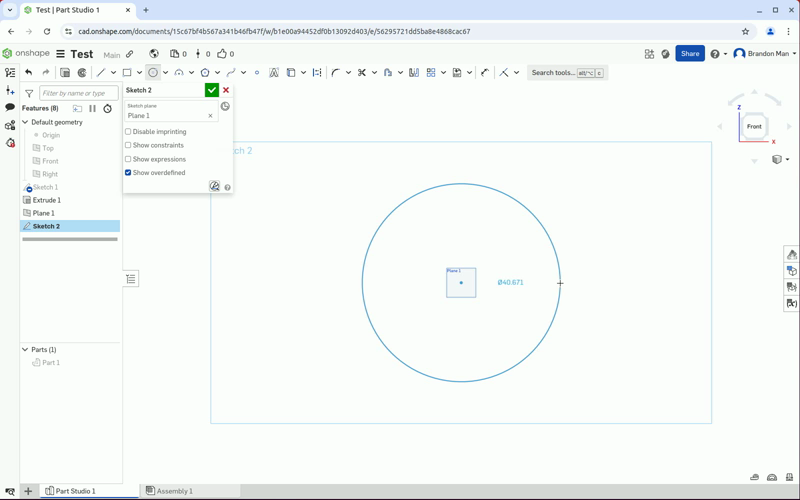
key(esc)
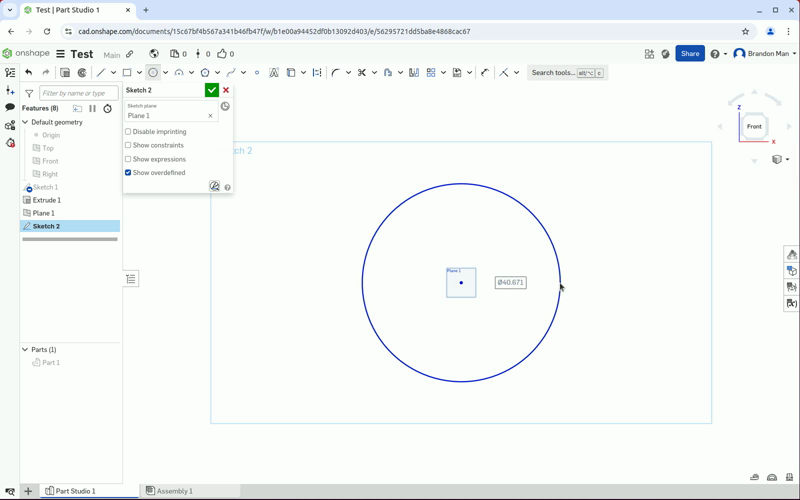
mouse_move(518, 311)
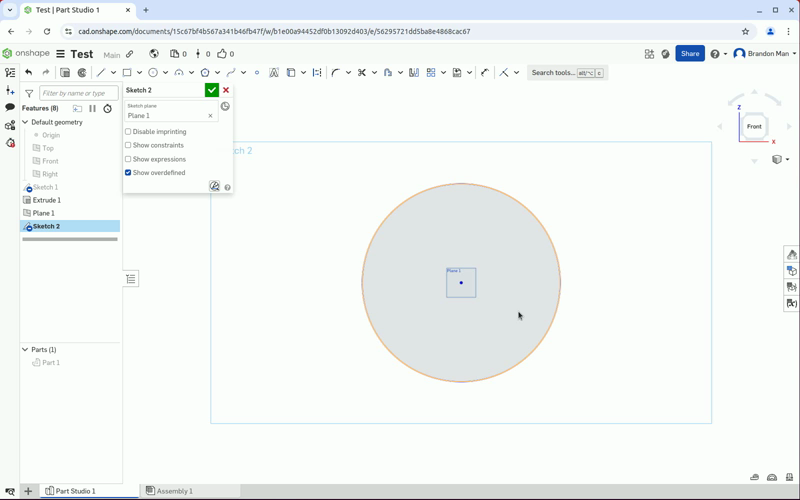
click(518, 311)
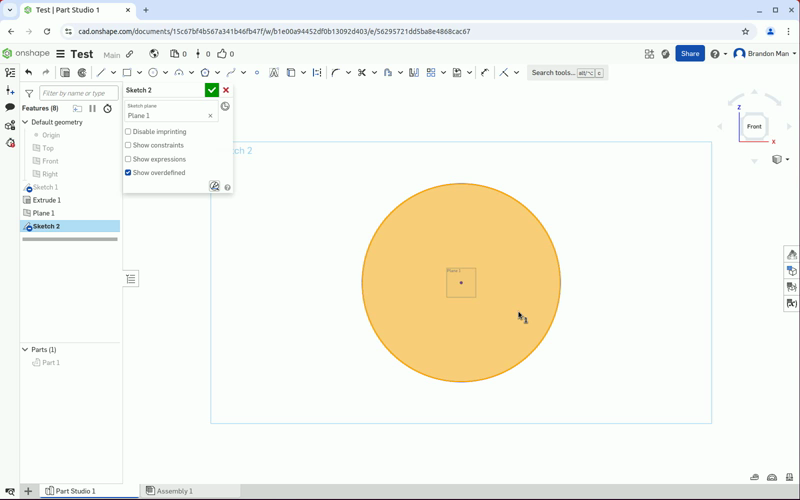
mouse_move(73, 352)
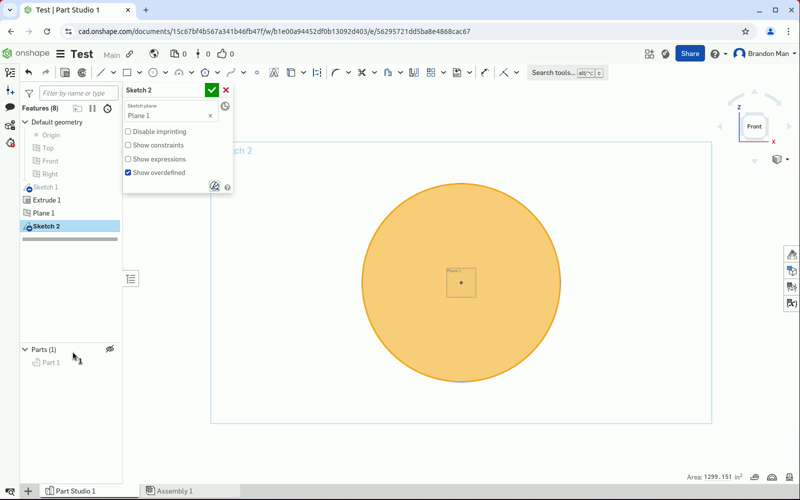
key(shift+y)
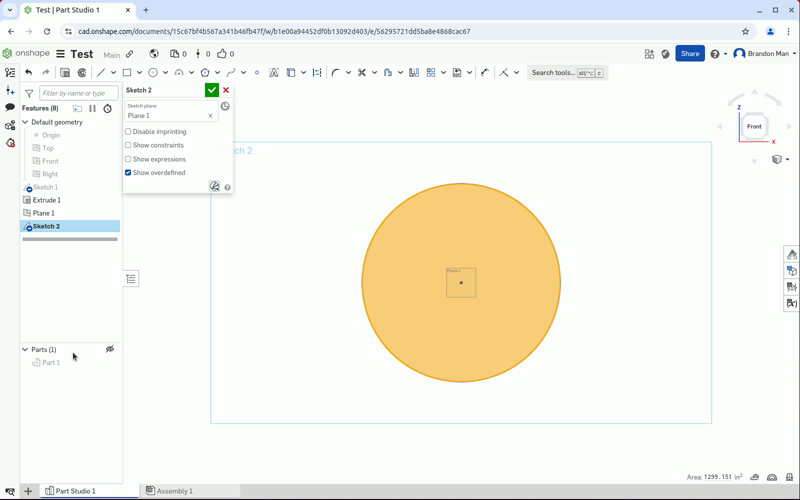
key(shift+e)
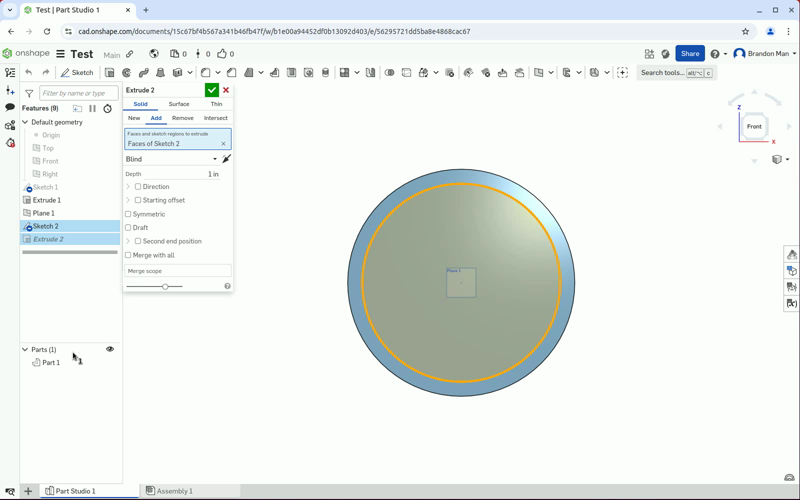
mouse_move(143, 106)
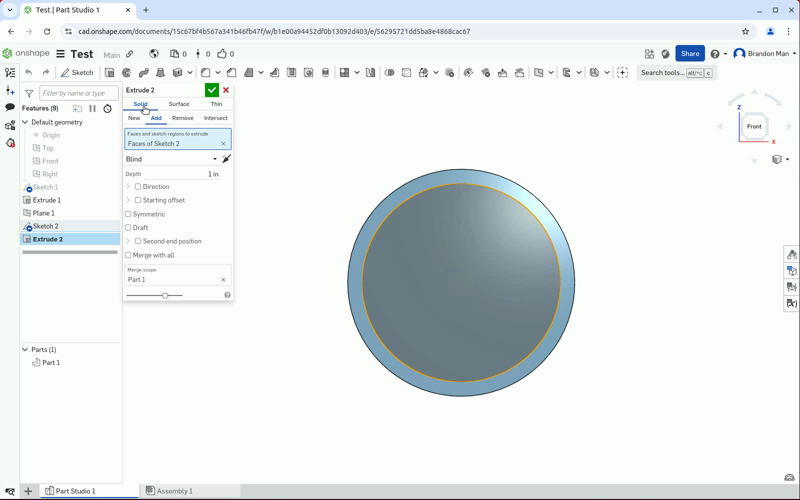
click(143, 106)
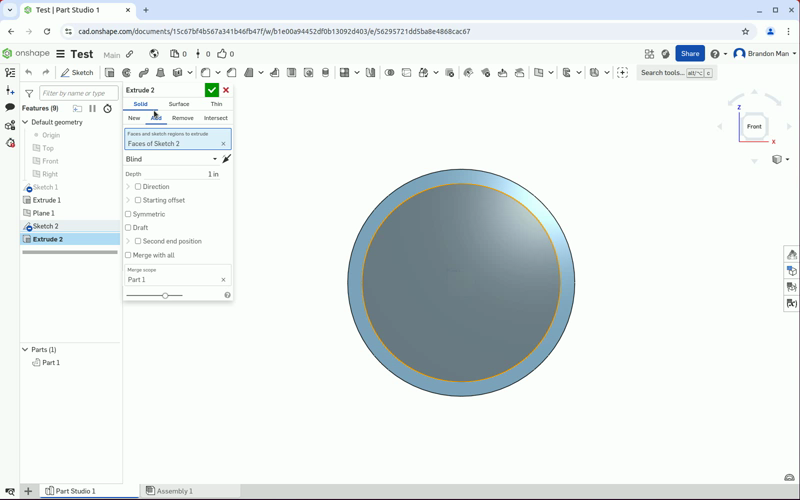
mouse_move(186, 120)
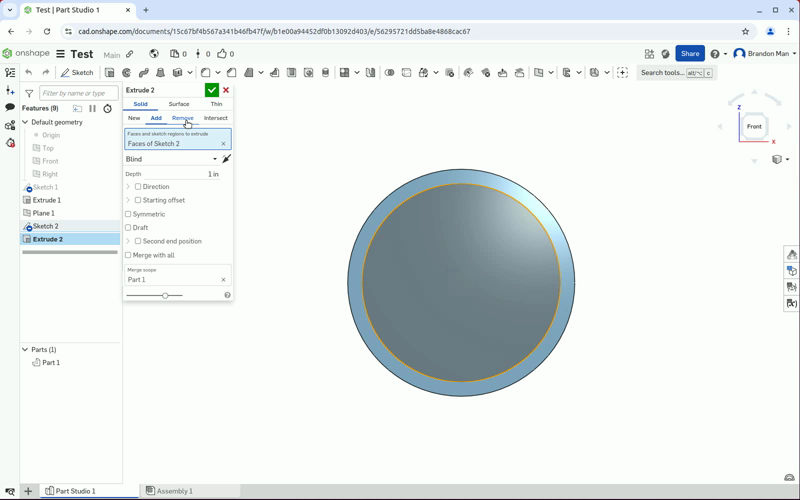
click(186, 120)
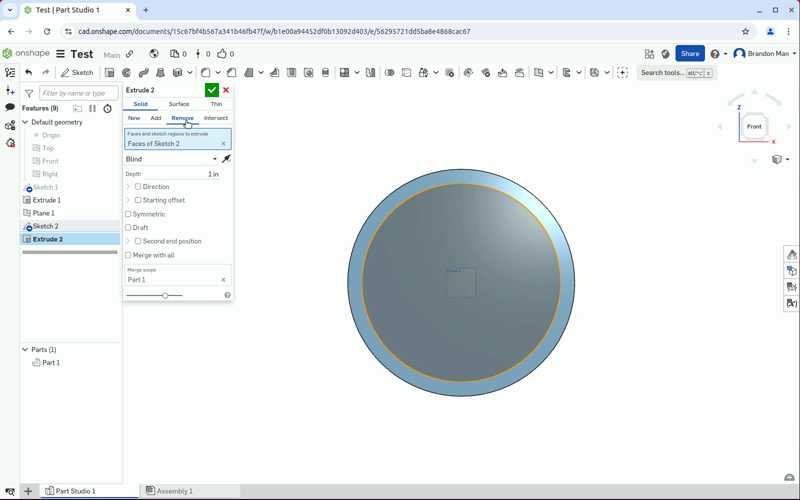
key(tab, 4)
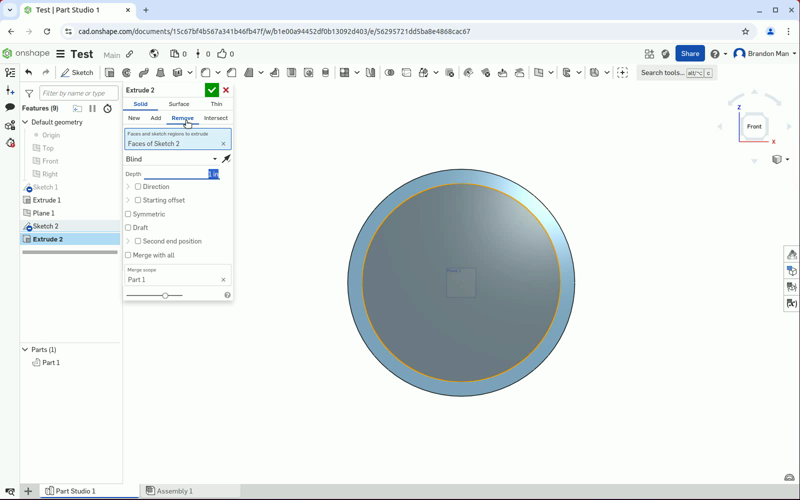
text(24.312)
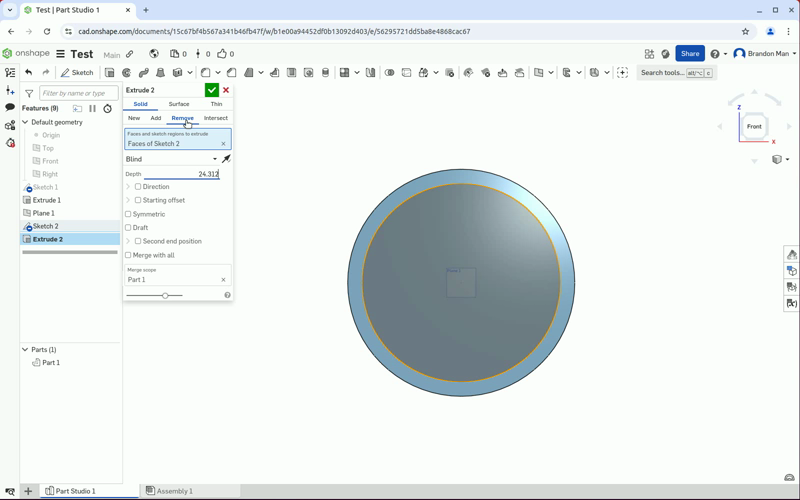
key(tab, 6)
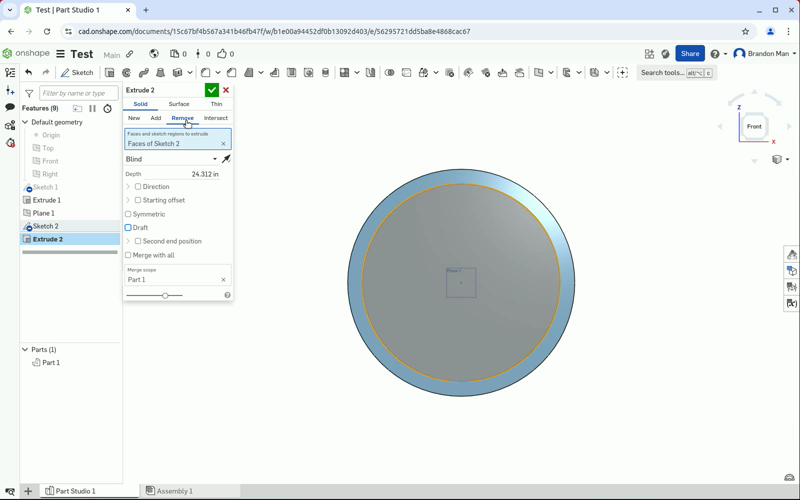
key(space)
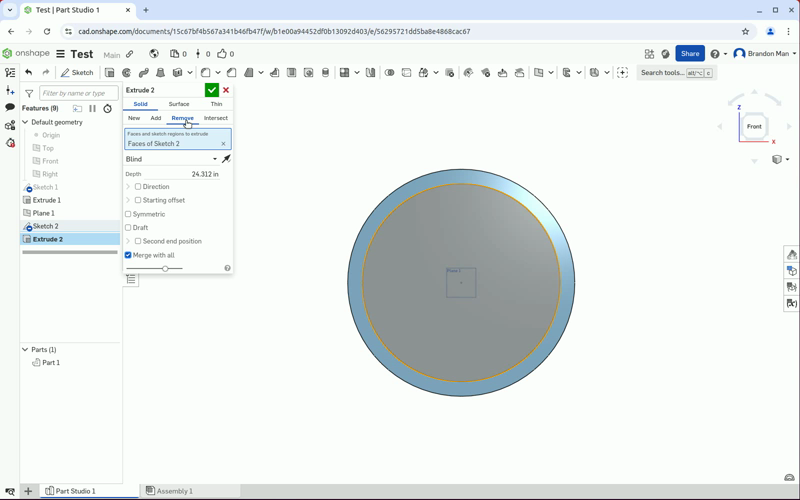
key(enter)
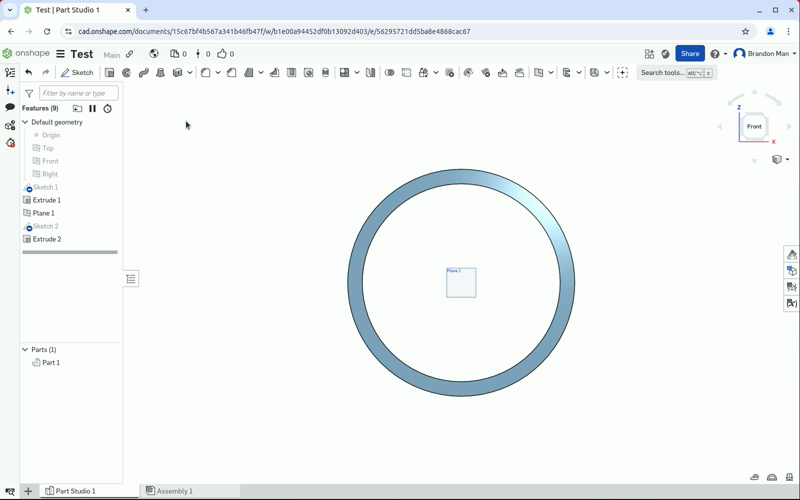
key(shift+h)
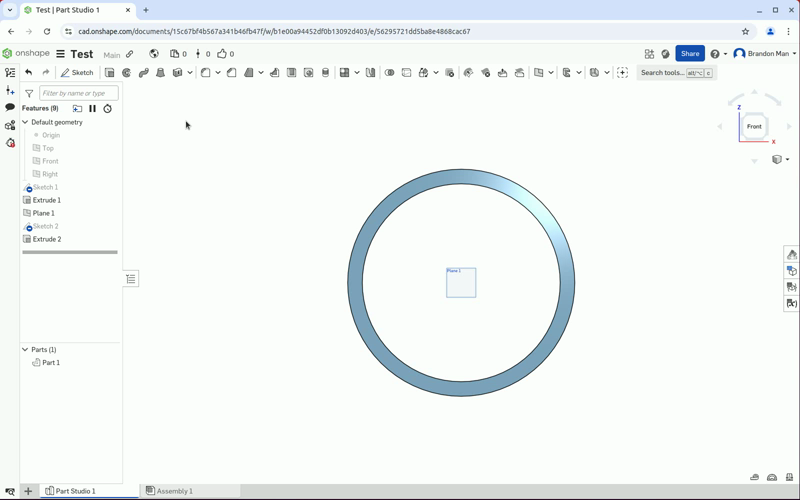
key(shift+h)
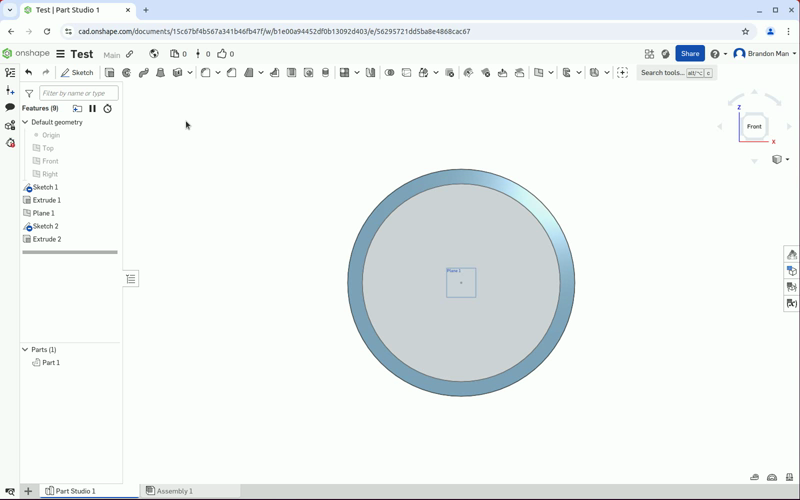
key(shift+7)
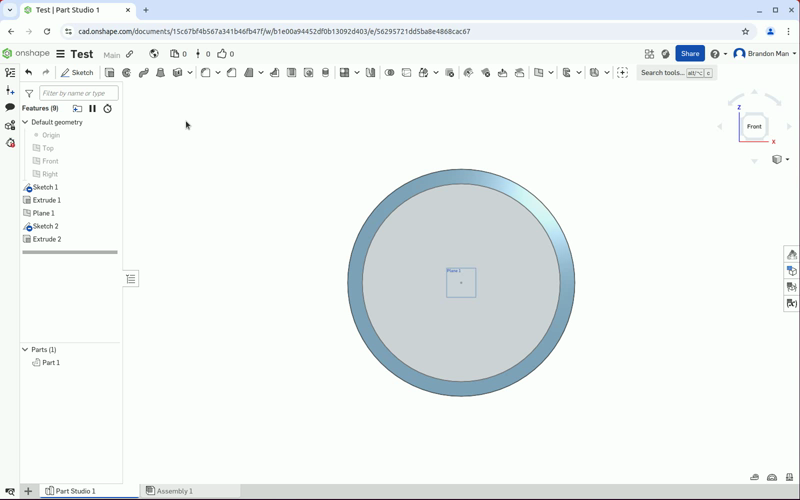
key(left, 2)
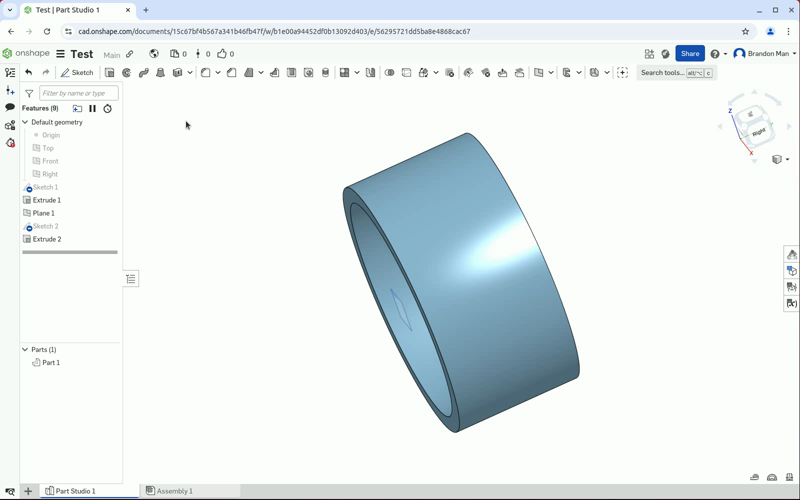
key(down, 2)
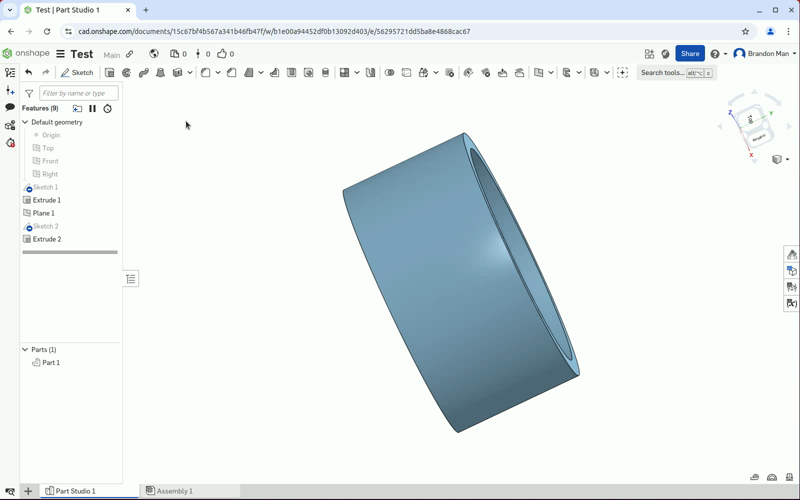
key(up, 2)
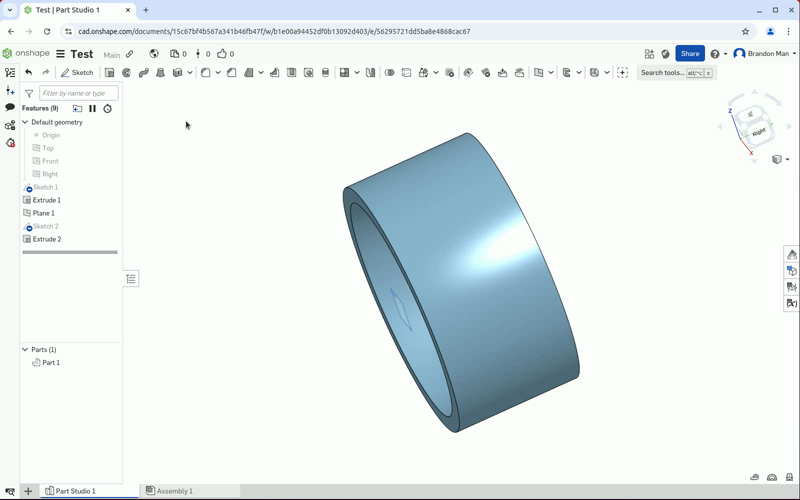
key(right, 2)
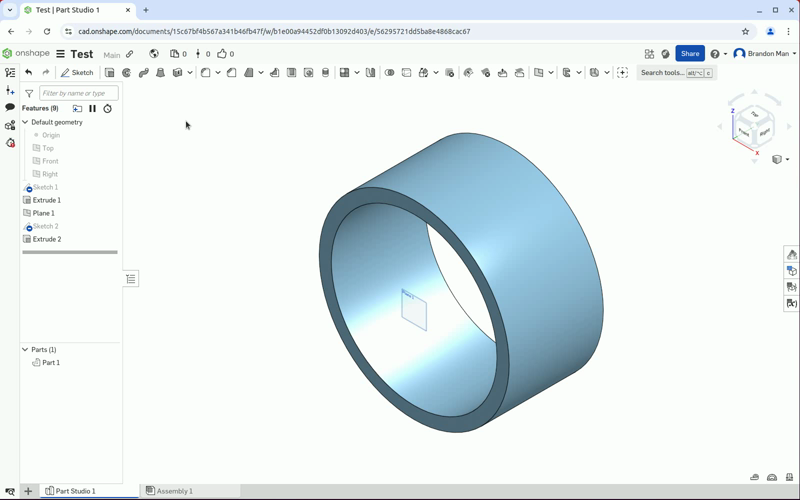
mouse_move(73, 189)
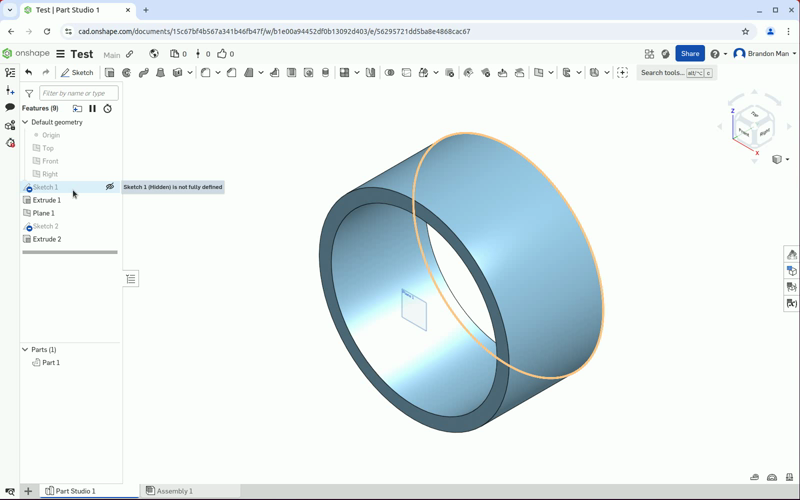
click(73, 189)